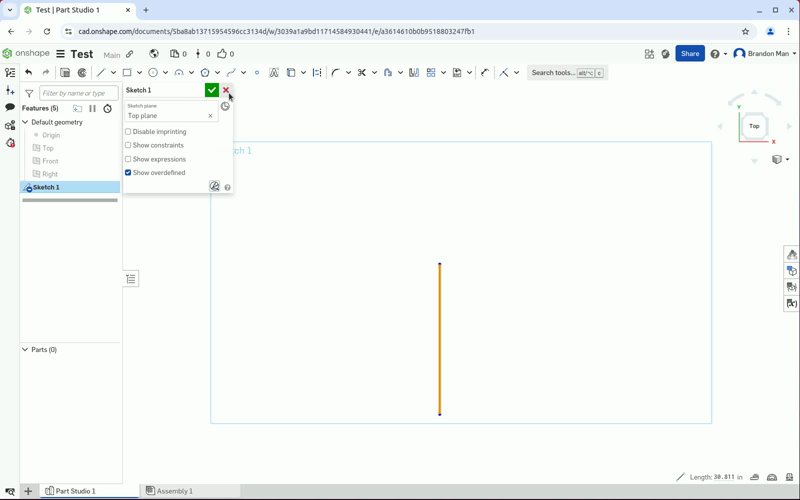
key(shift+h)
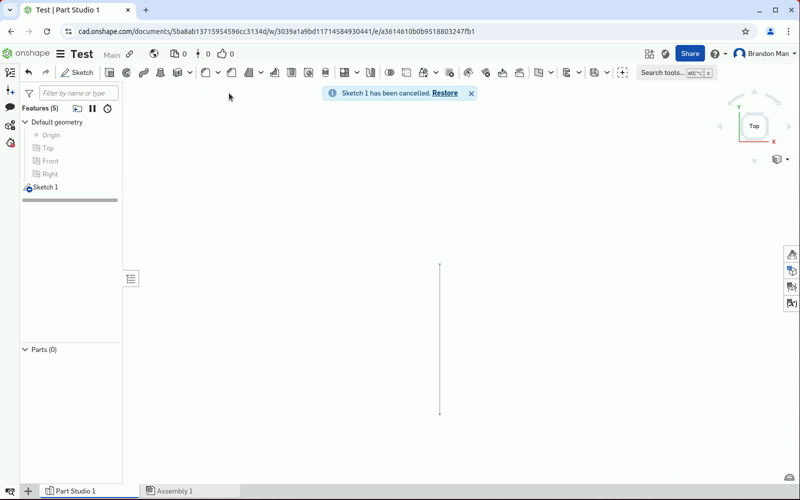
key(shift+s)
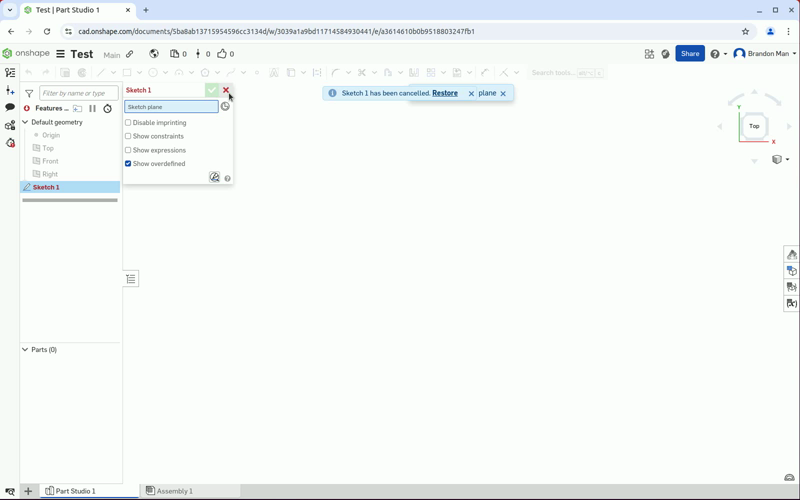
mouse_move(73, 150)
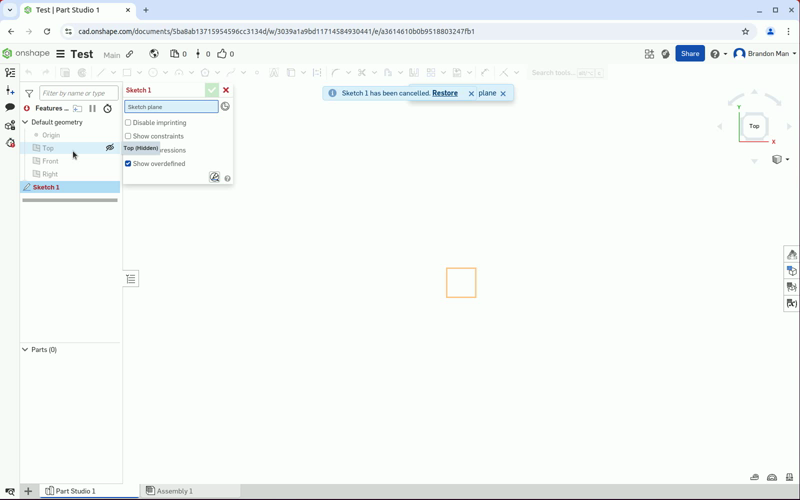
click(73, 150)
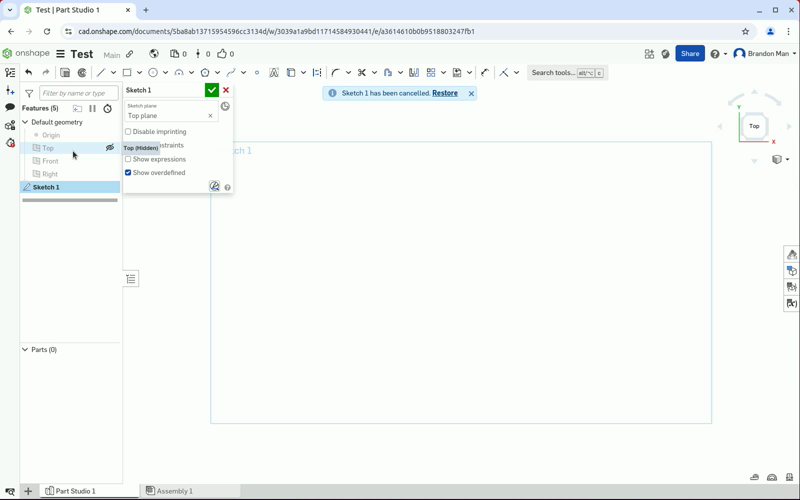
mouse_move(73, 352)
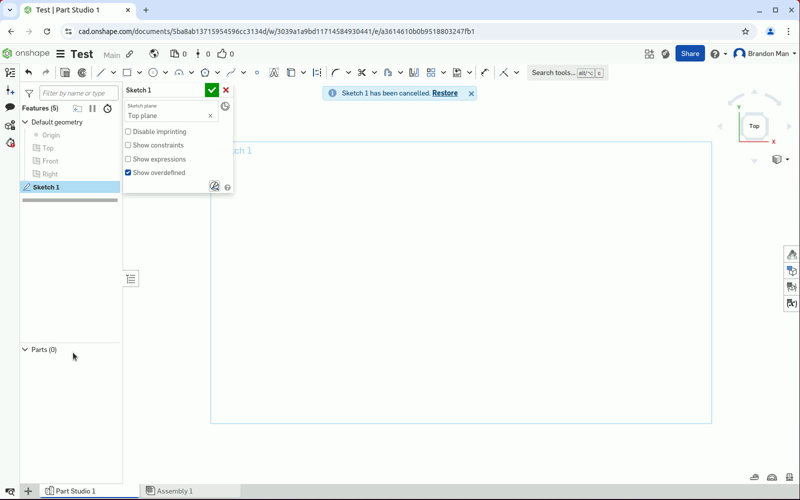
key(y)
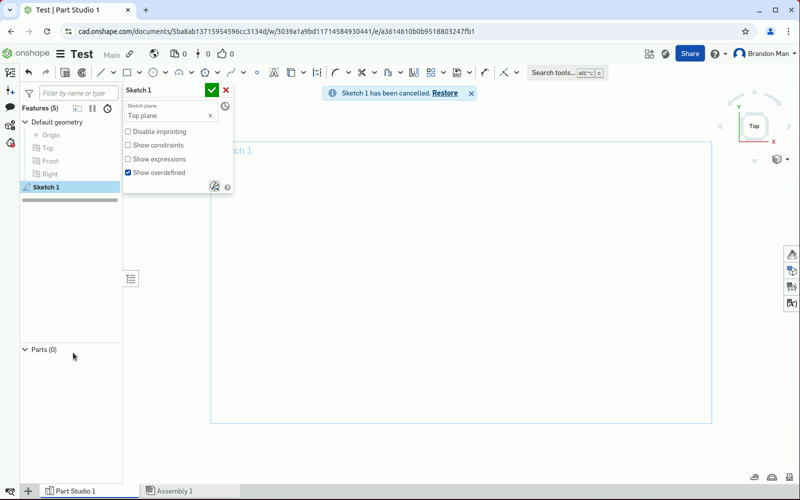
key(c)
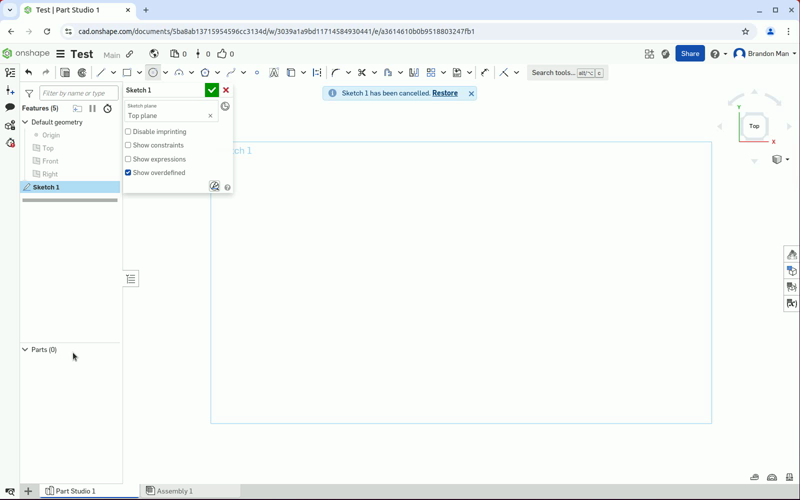
key_down(shift)
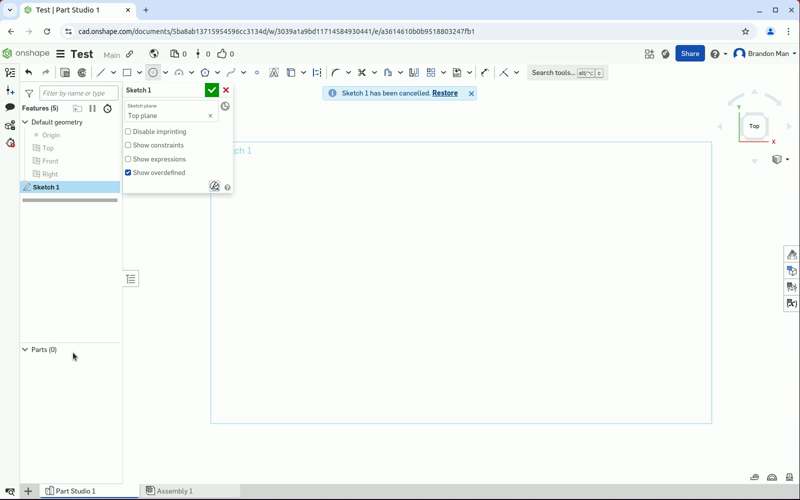
mouse_move(461, 282)
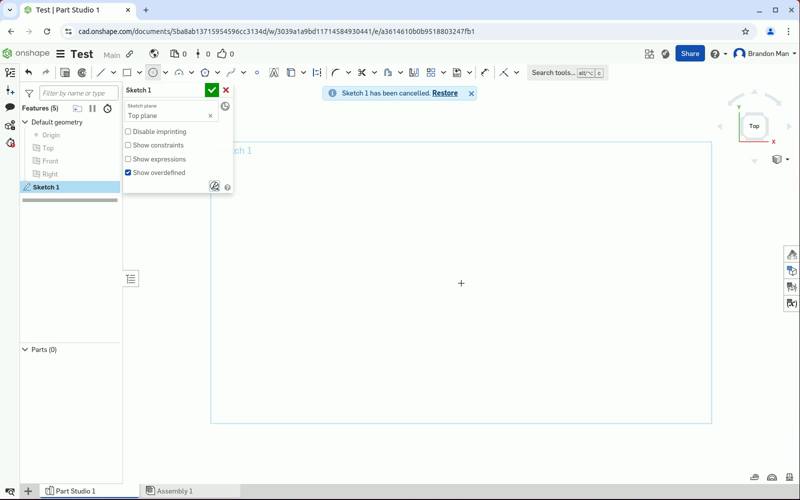
click(461, 282)
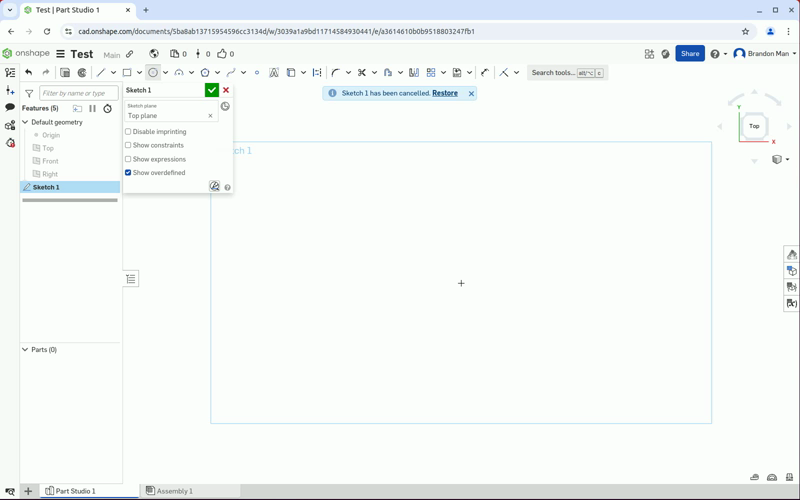
key_up(shift)
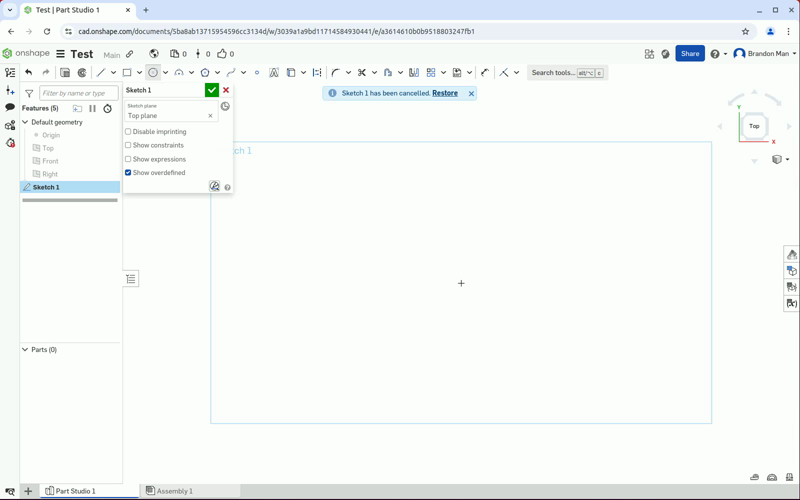
mouse_move(490, 282)
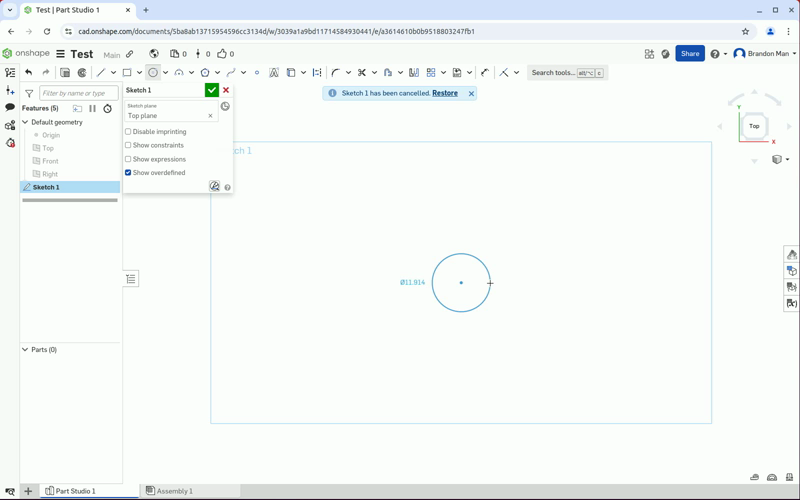
click(490, 282)
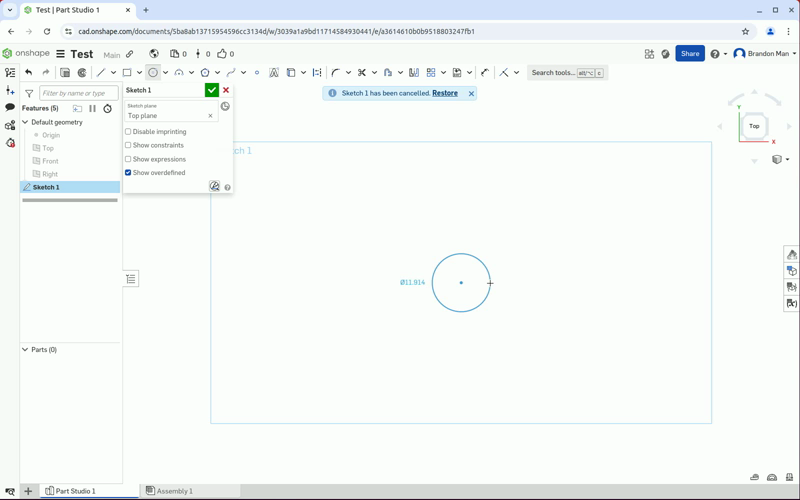
key(esc)
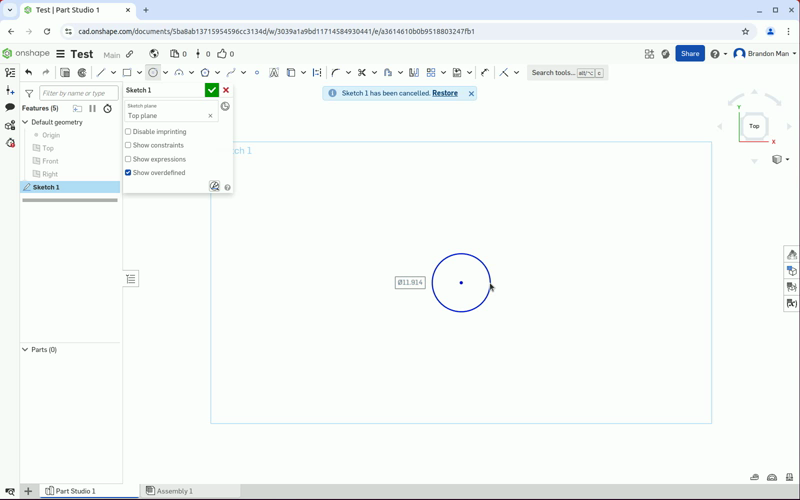
mouse_move(454, 303)
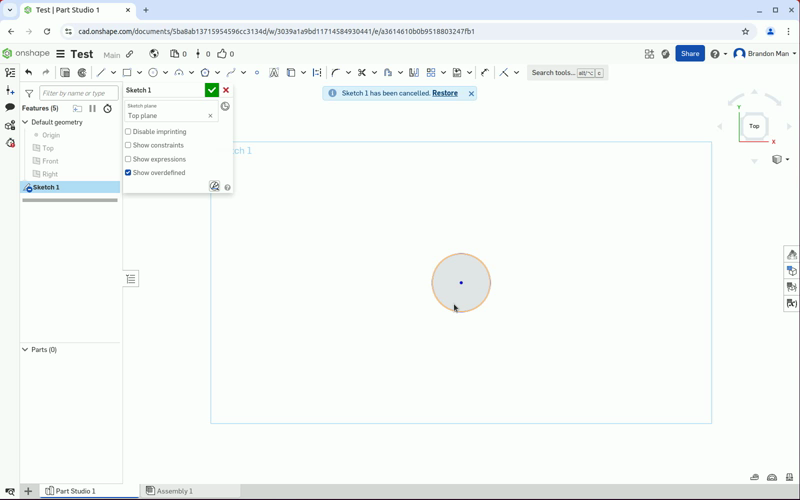
click(454, 303)
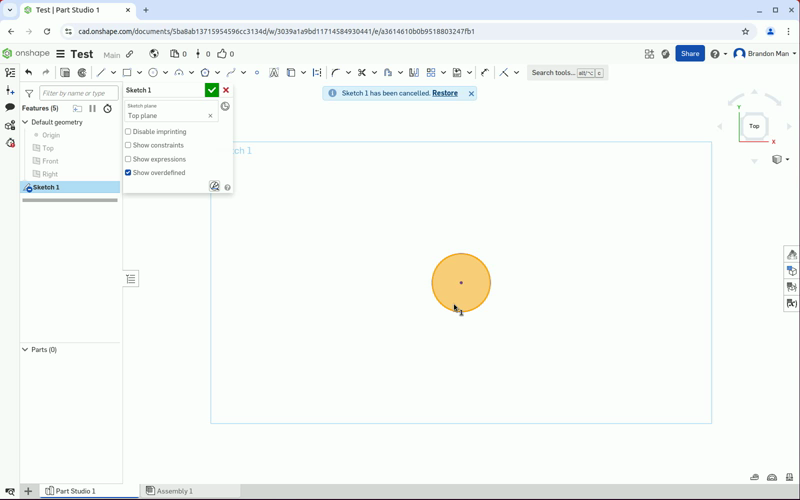
mouse_move(73, 352)
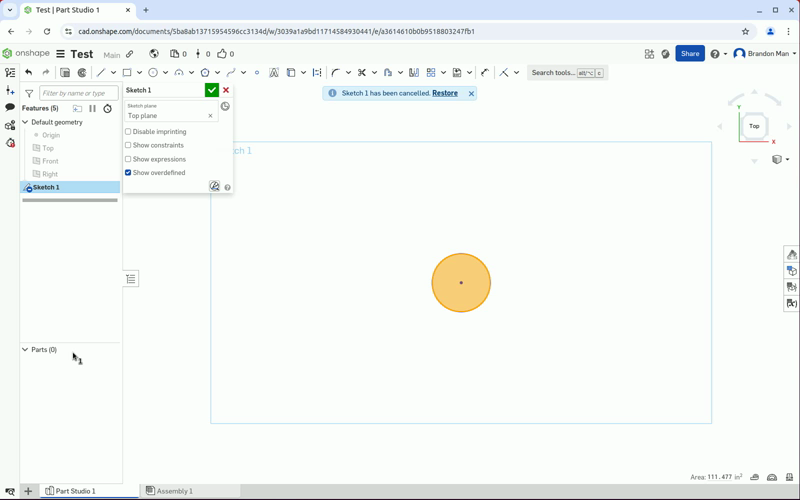
key(shift+y)
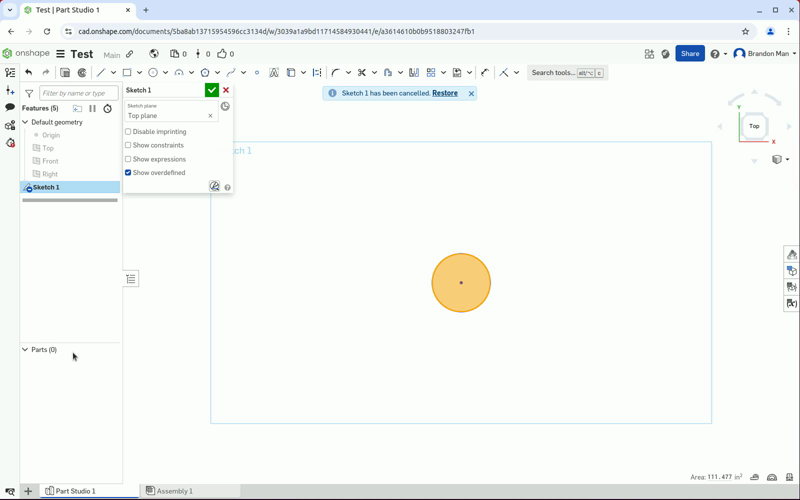
key(shift+e)
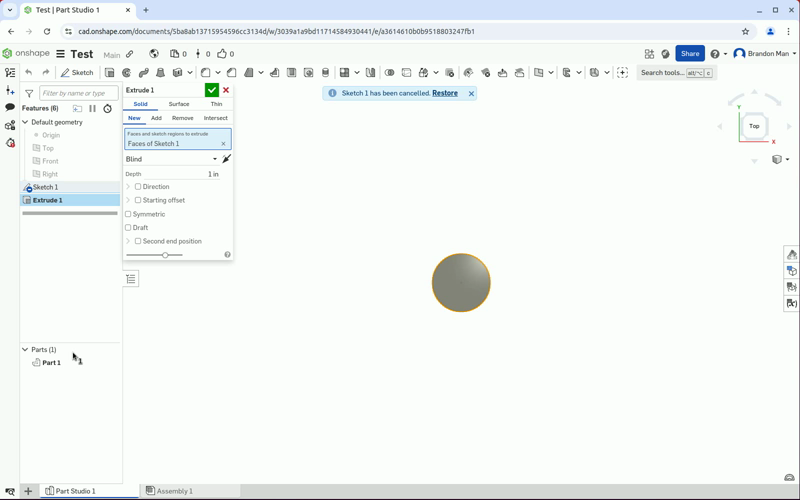
mouse_move(143, 106)
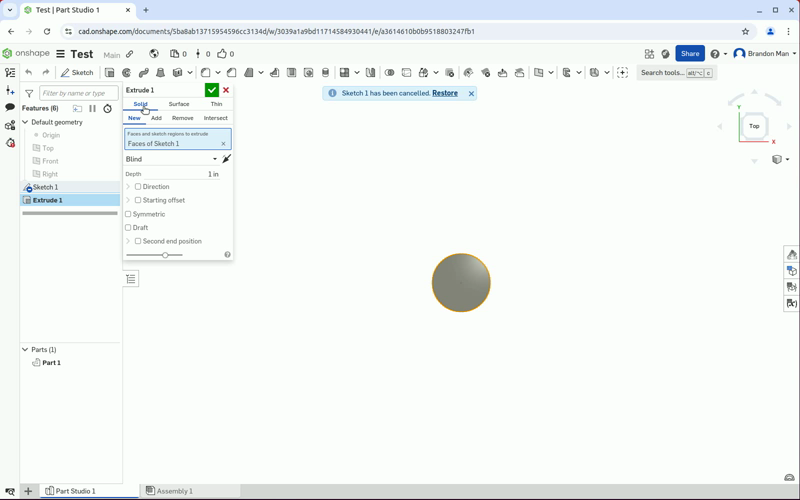
click(143, 106)
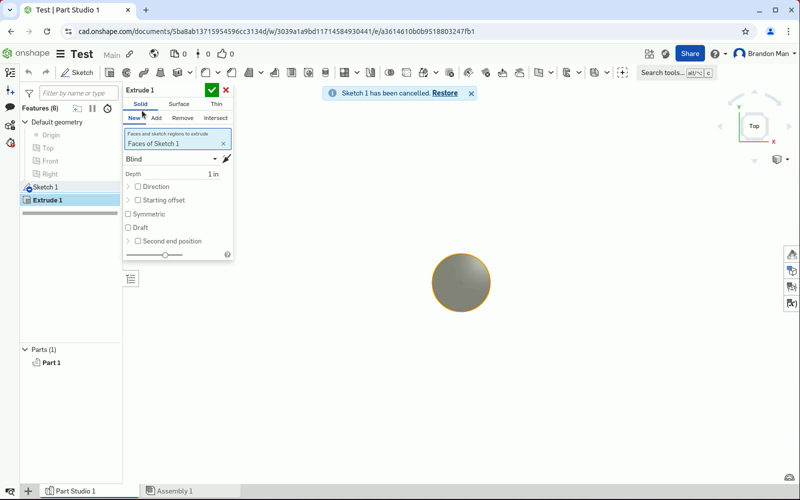
mouse_move(137, 120)
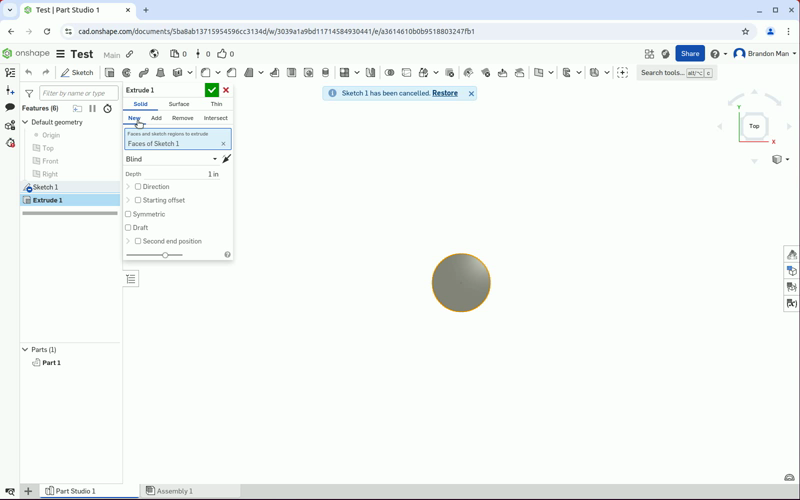
click(137, 120)
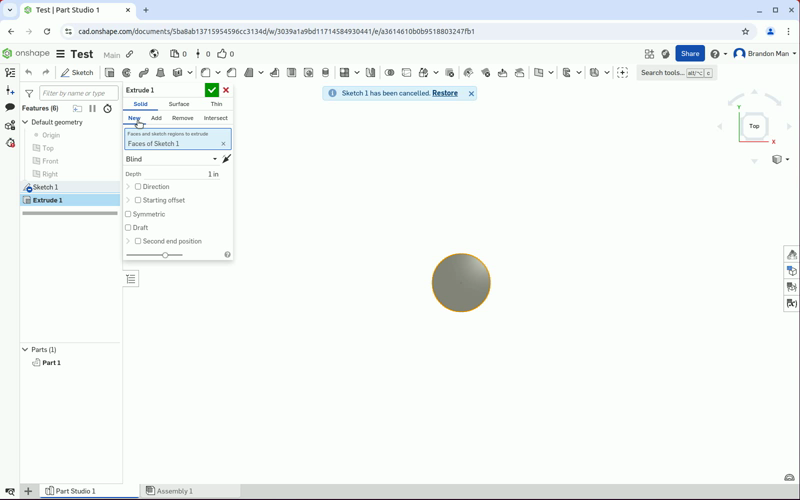
key(tab, 4)
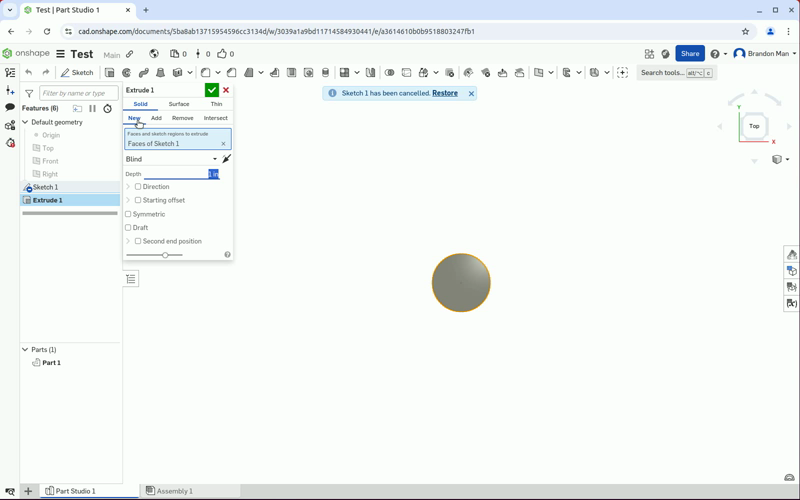
text(14.683)
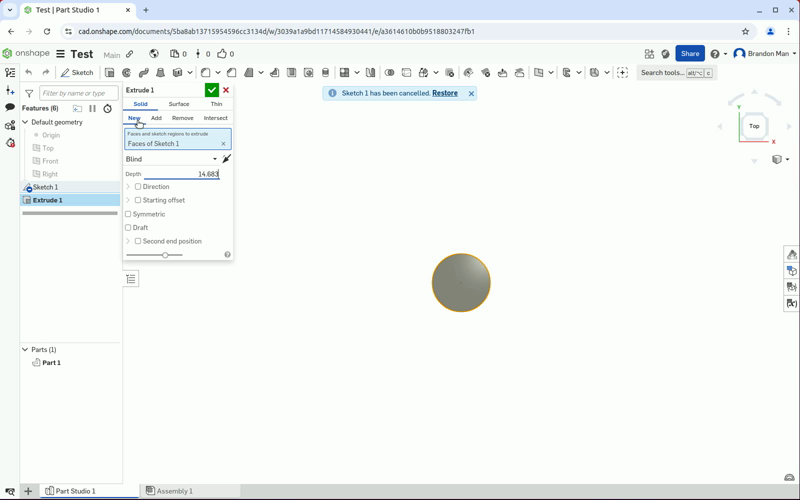
key(enter)
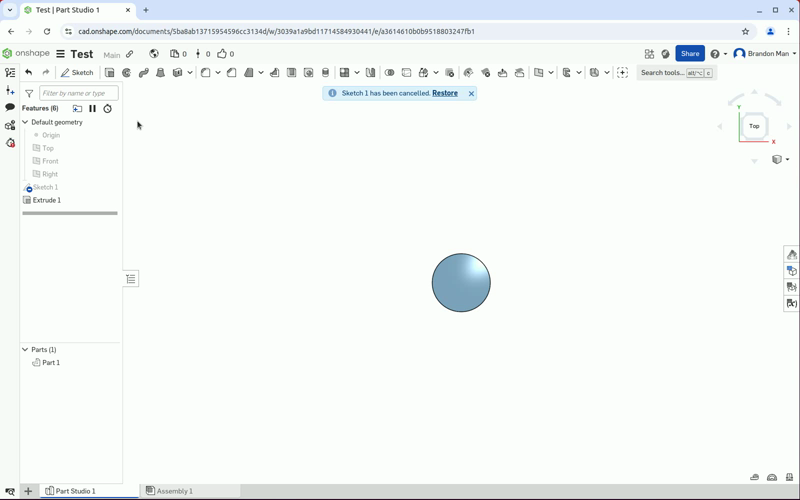
key(shift+h)
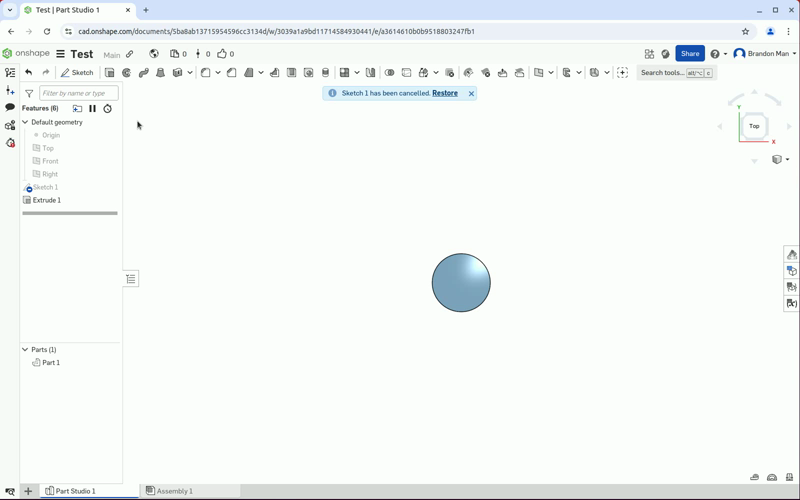
key(shift+h)
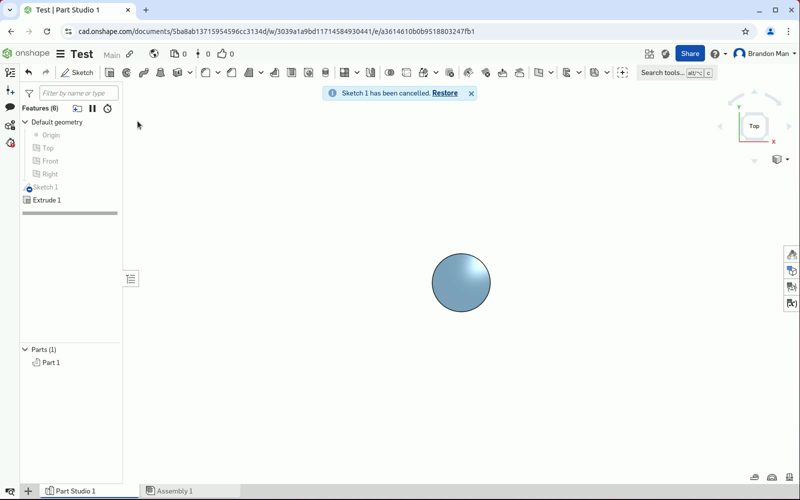
mouse_move(73, 189)
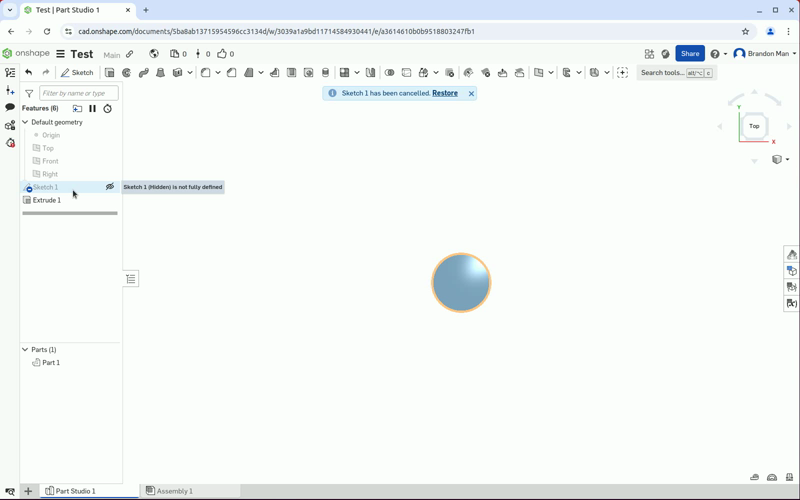
click(73, 189)
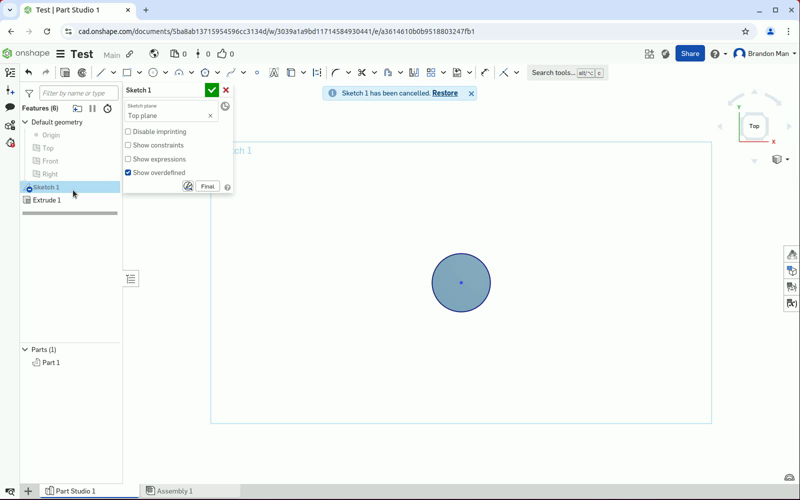
mouse_move(229, 92)
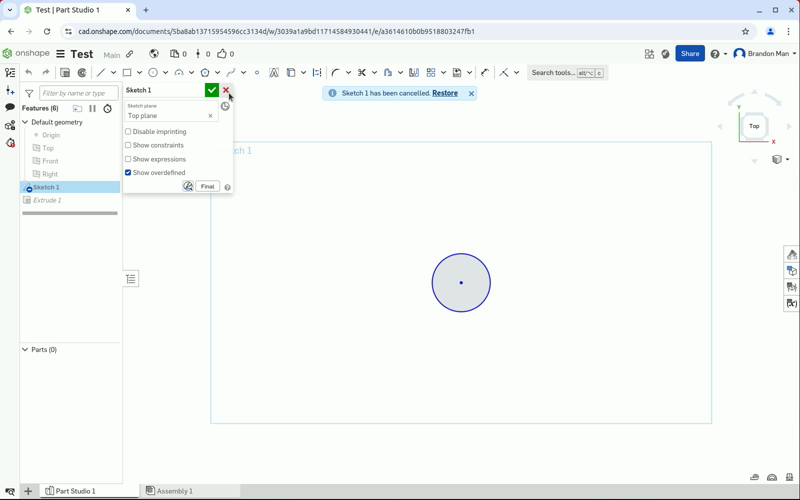
click(229, 92)
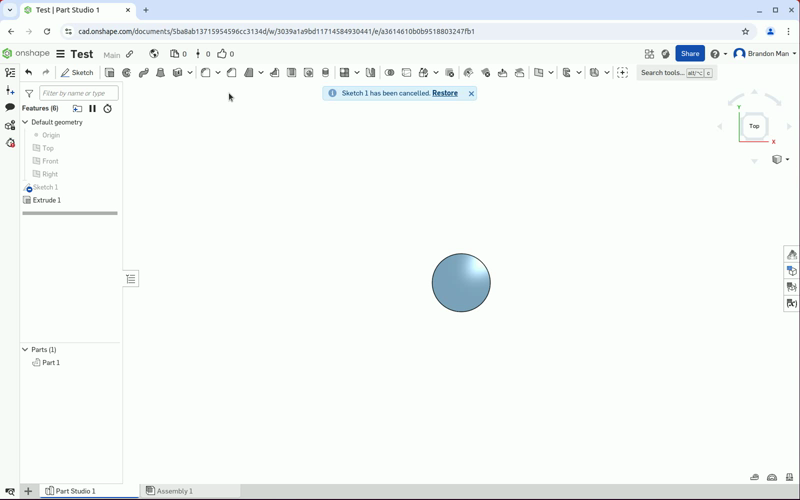
mouse_move(541, 75)
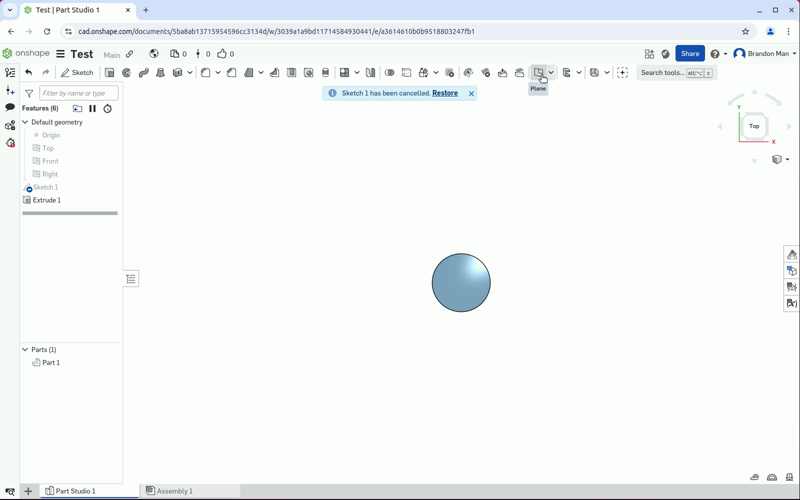
click(541, 75)
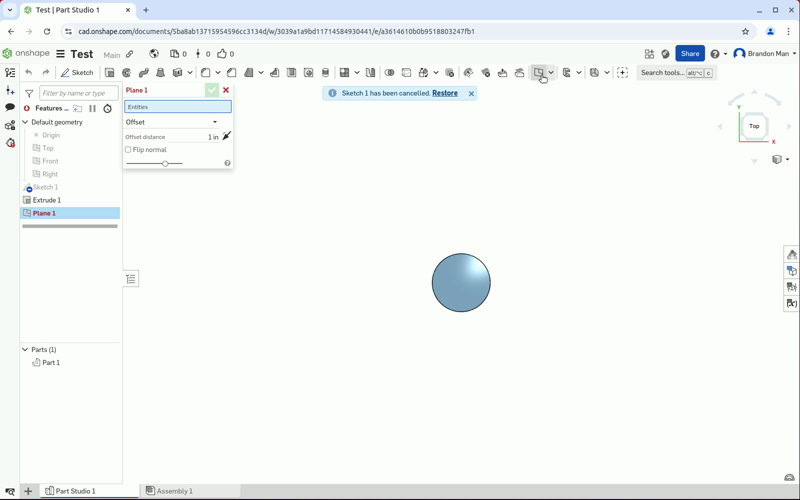
mouse_move(73, 150)
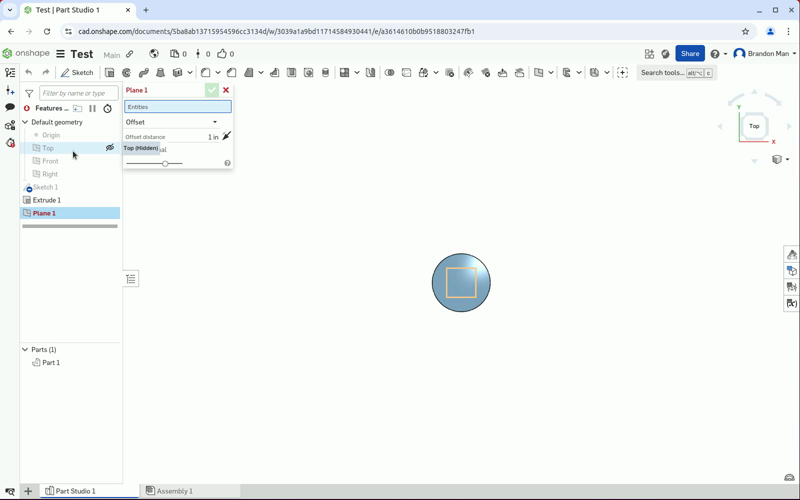
click(73, 150)
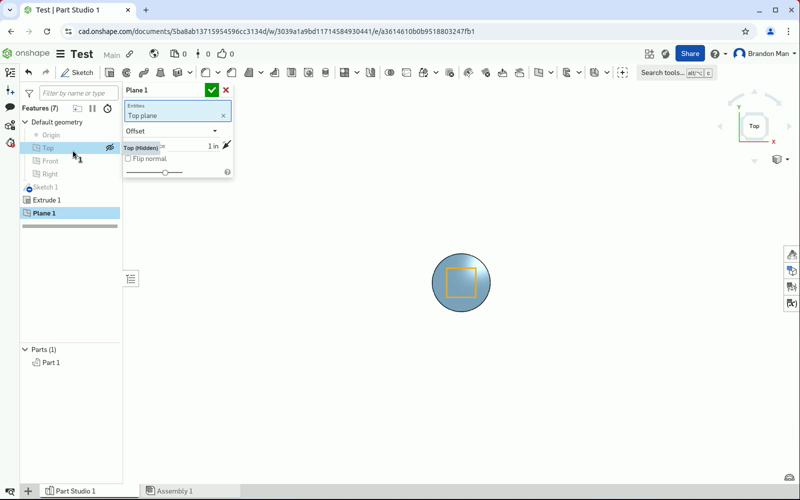
key(tab, 2)
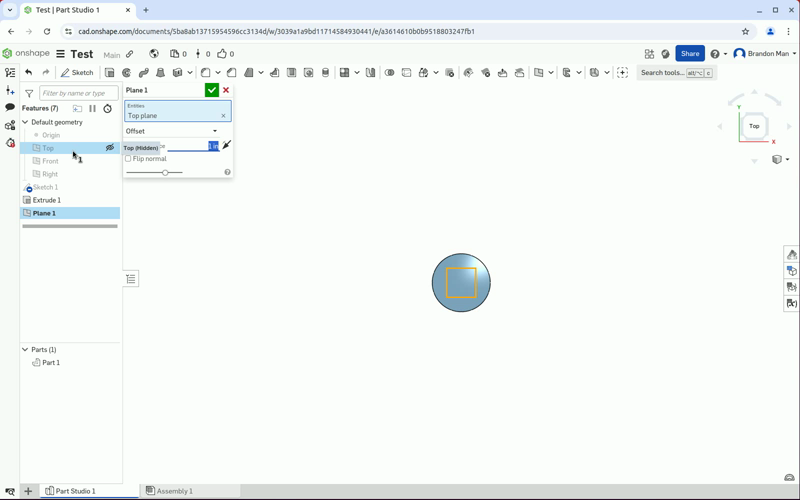
text(14.697)
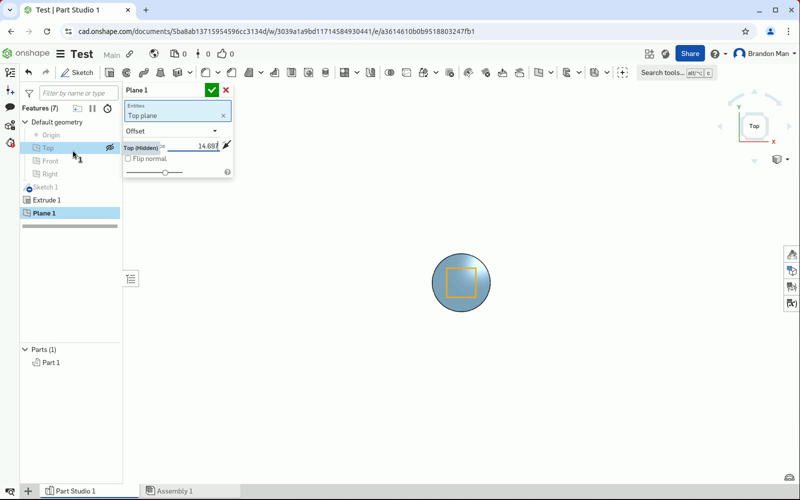
key(enter, 2)
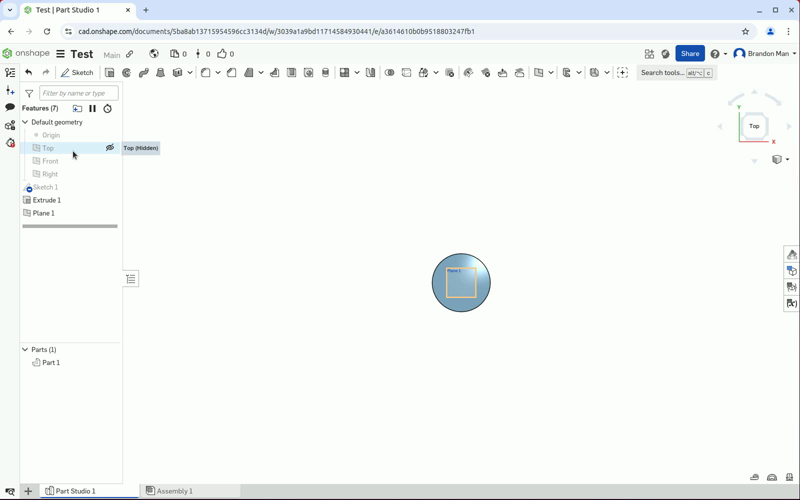
key(shift+s)
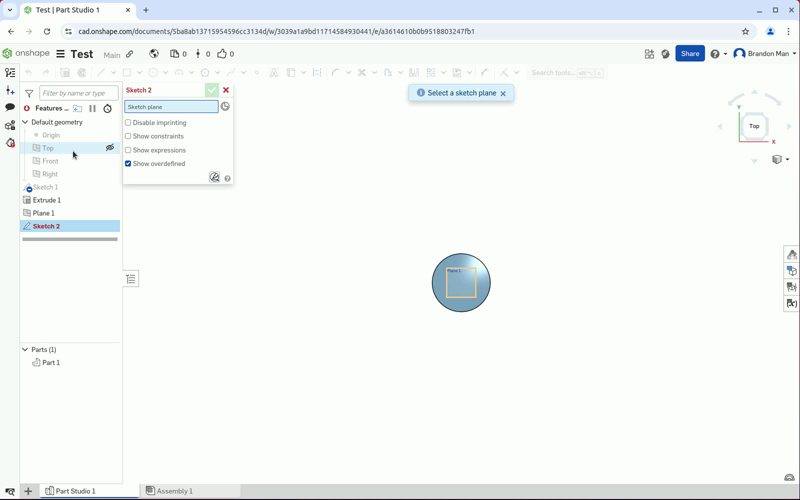
mouse_move(73, 215)
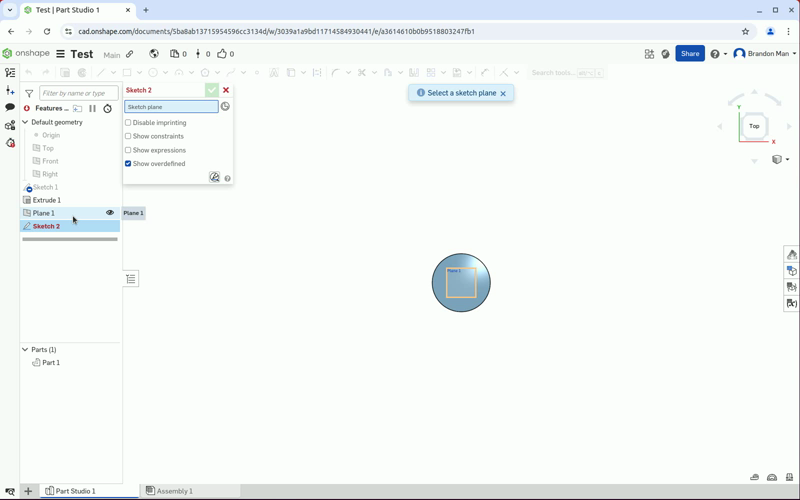
click(73, 215)
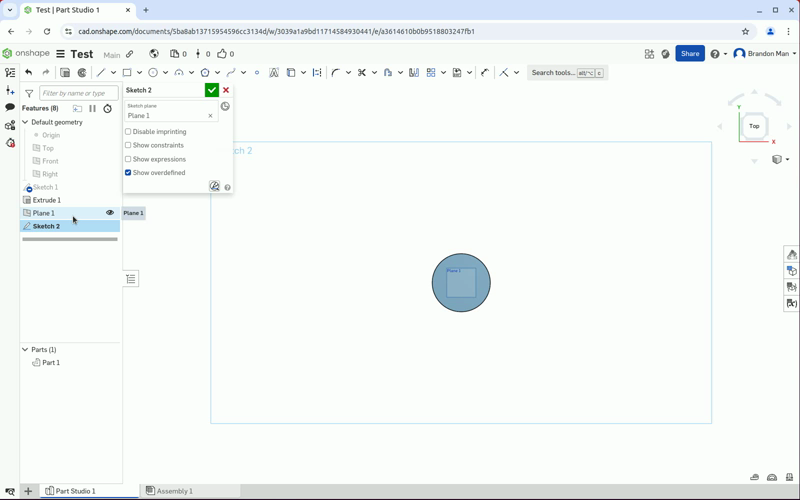
mouse_move(73, 352)
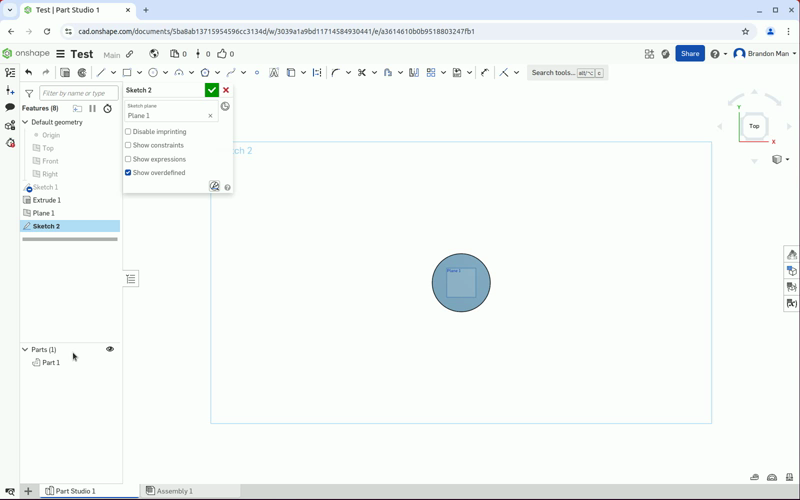
key(y)
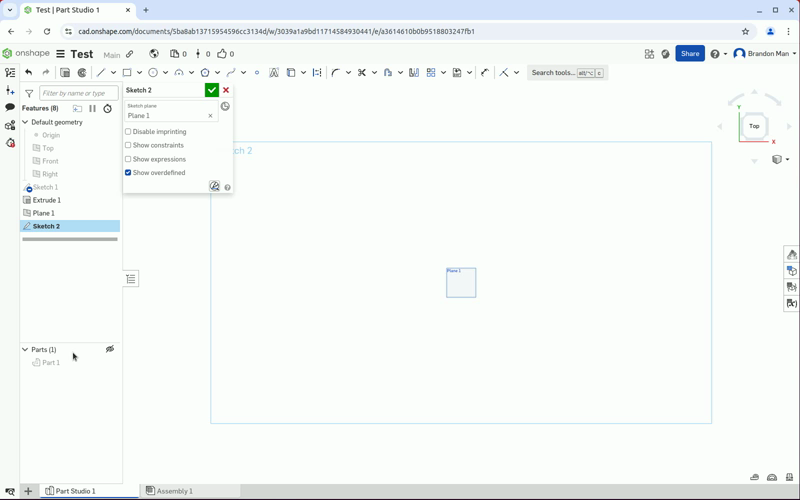
key(c)
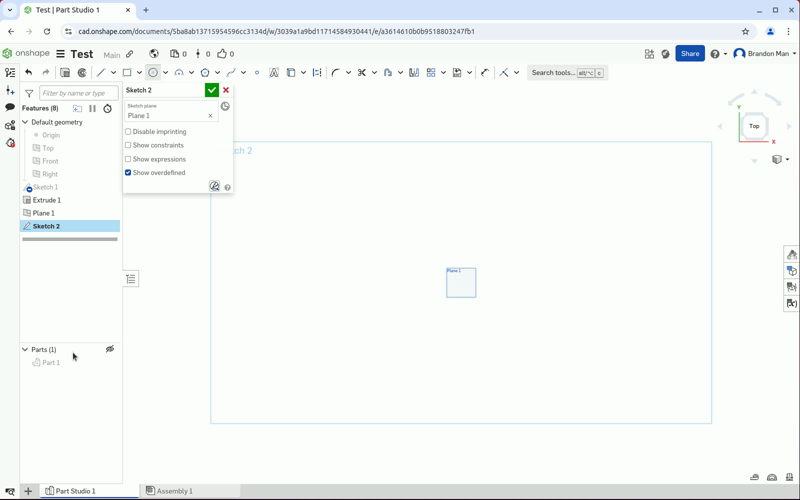
key_down(shift)
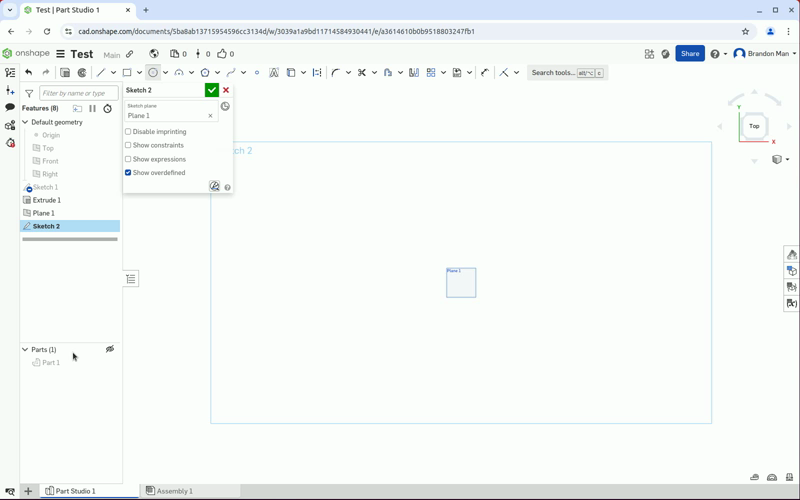
mouse_move(461, 282)
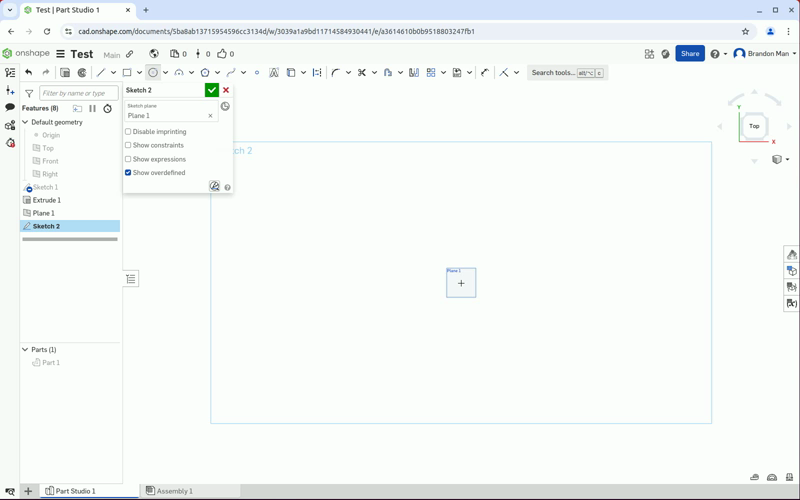
click(461, 282)
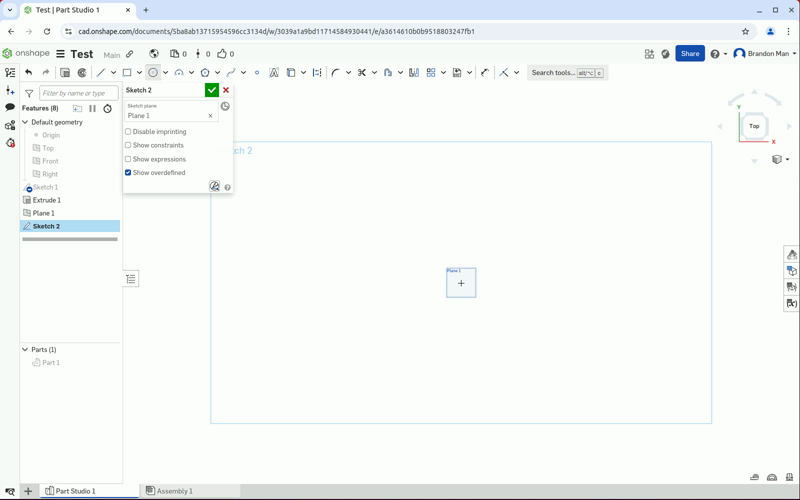
key_up(shift)
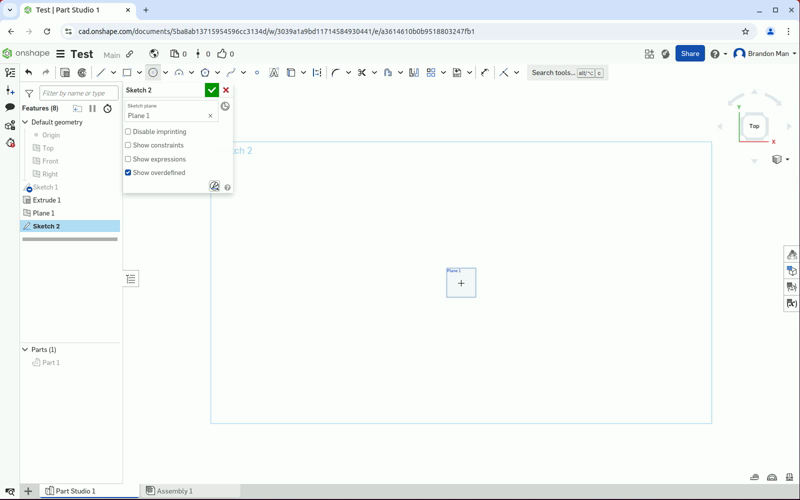
mouse_move(464, 282)
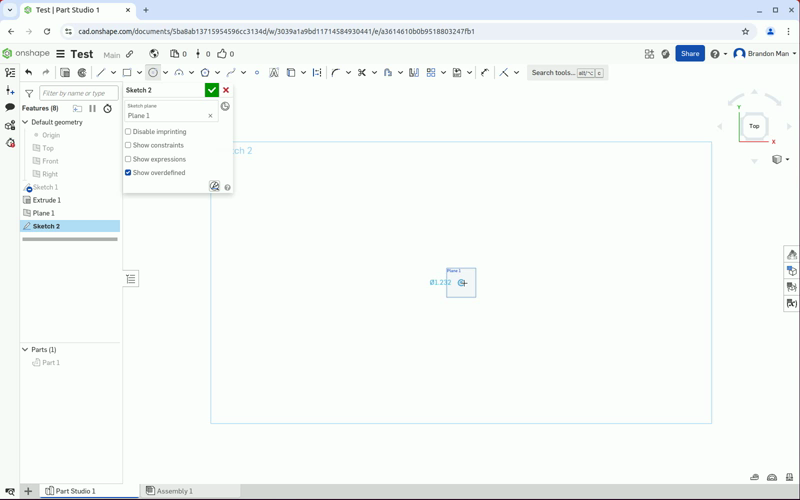
click(464, 282)
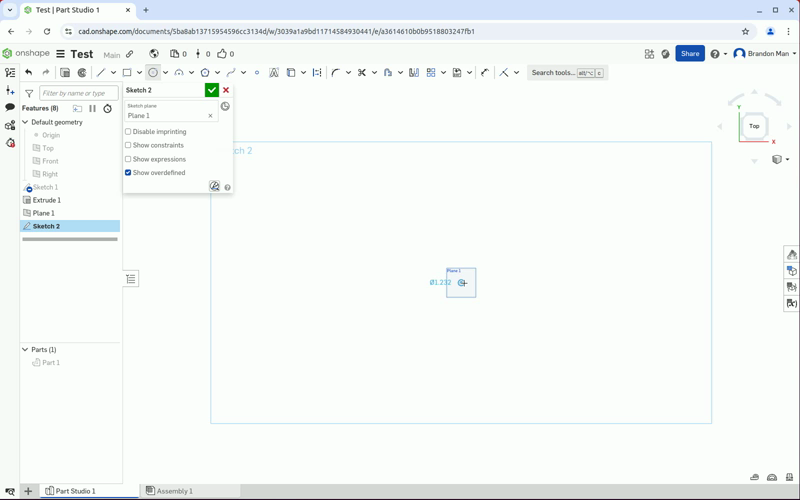
key(esc)
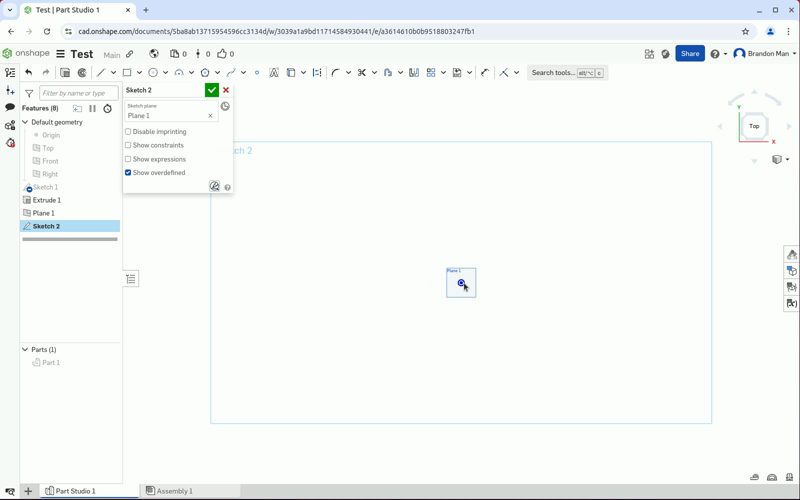
mouse_move(461, 280)
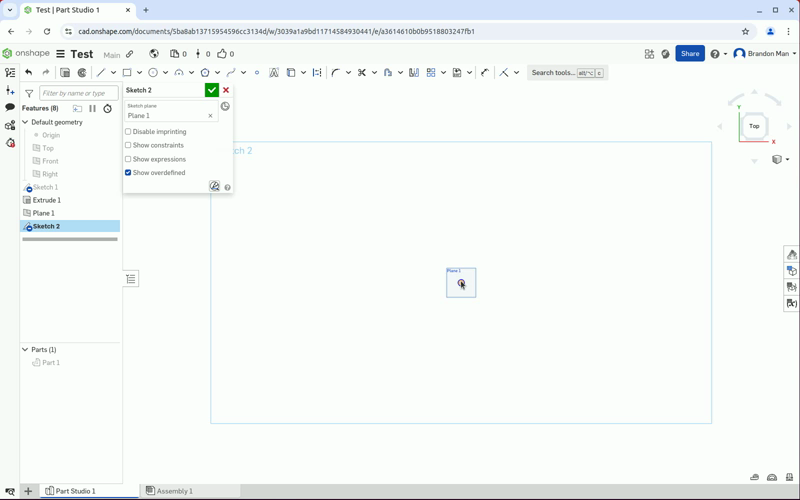
scroll(6)
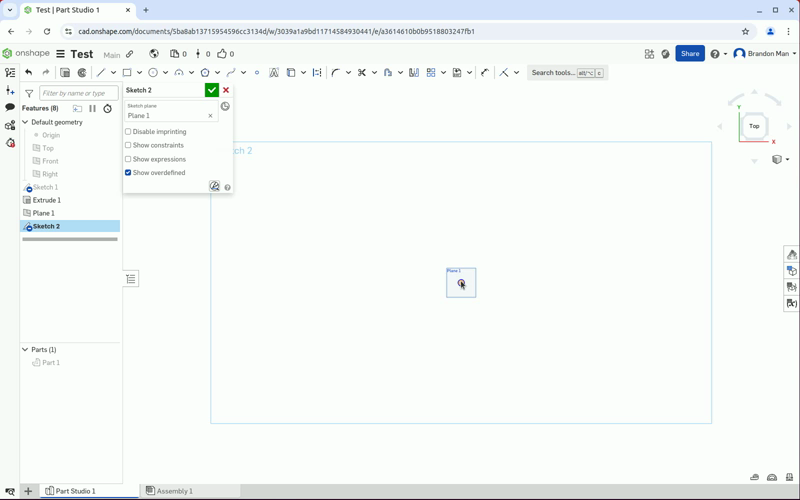
scroll(6)
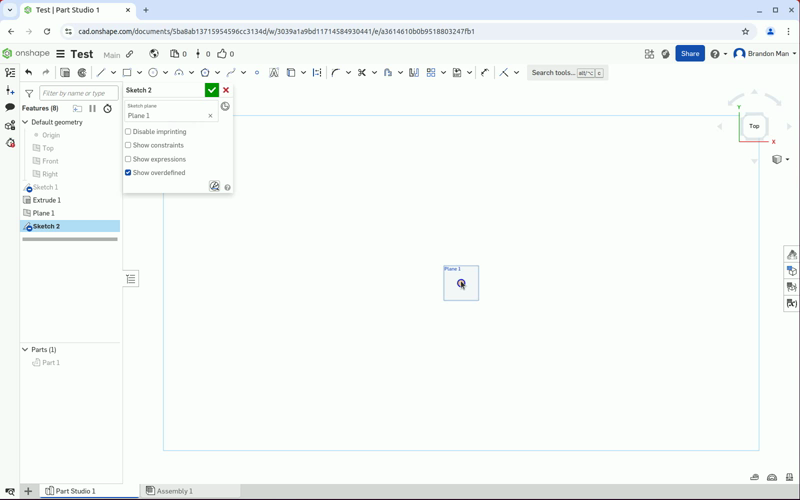
scroll(6)
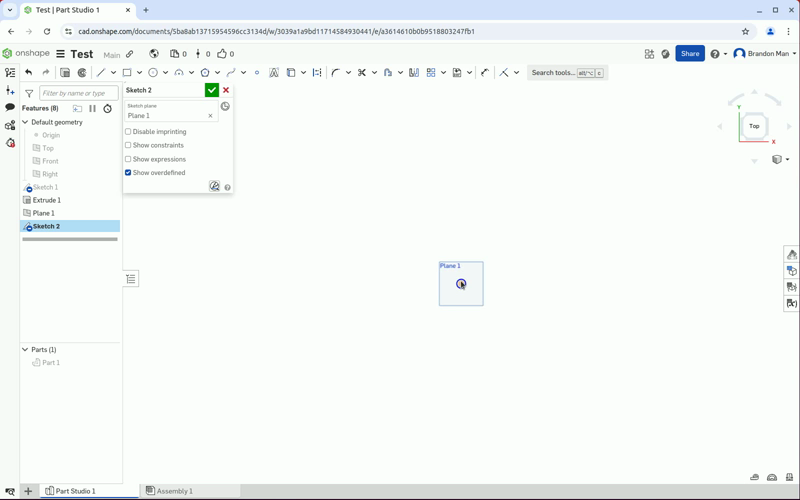
scroll(6)
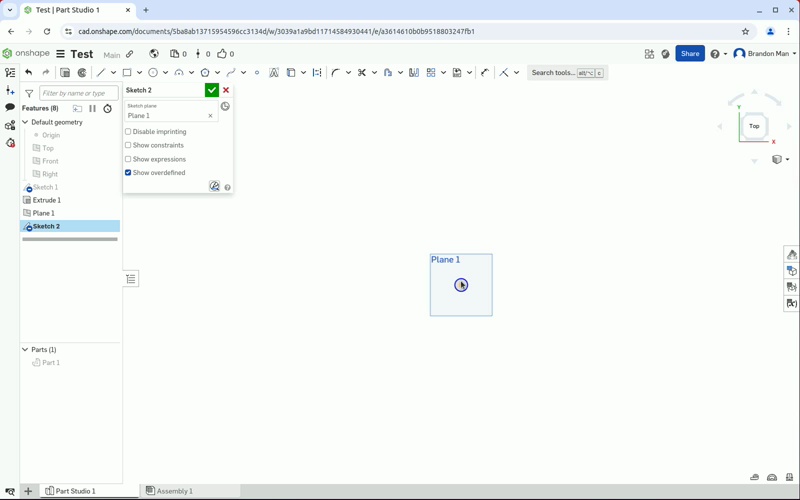
scroll(6)
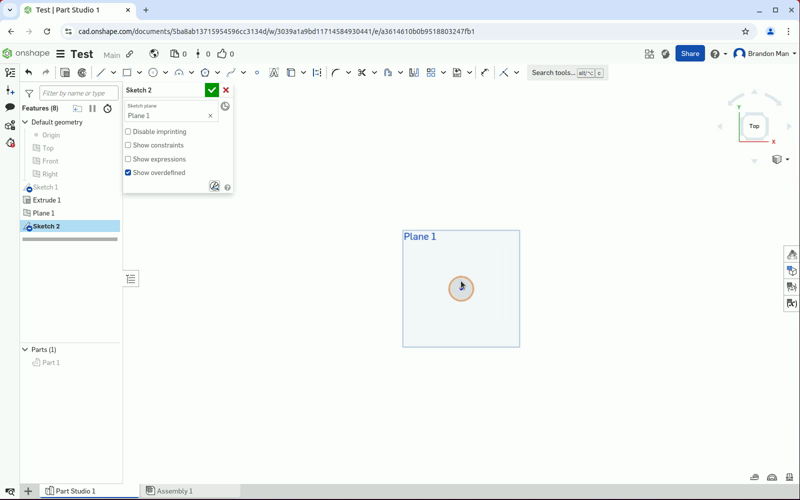
scroll(6)
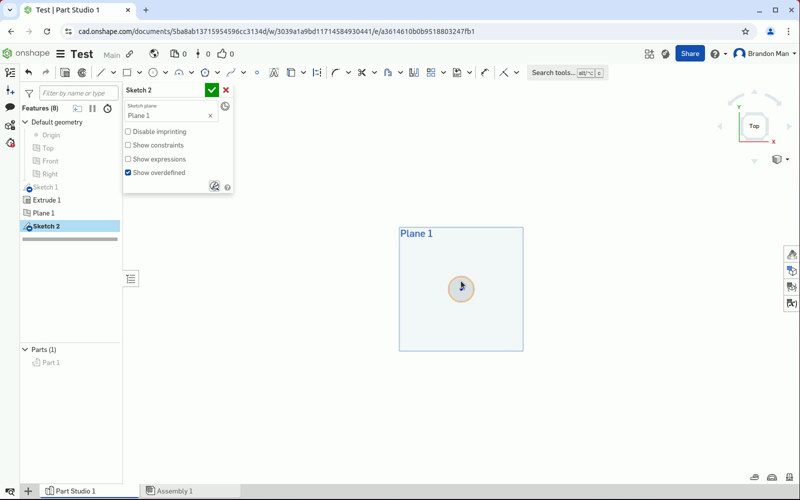
scroll(6)
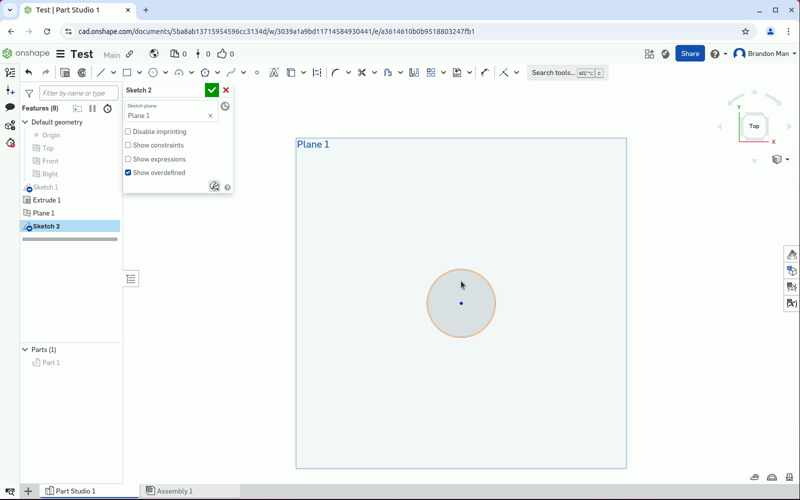
click(461, 280)
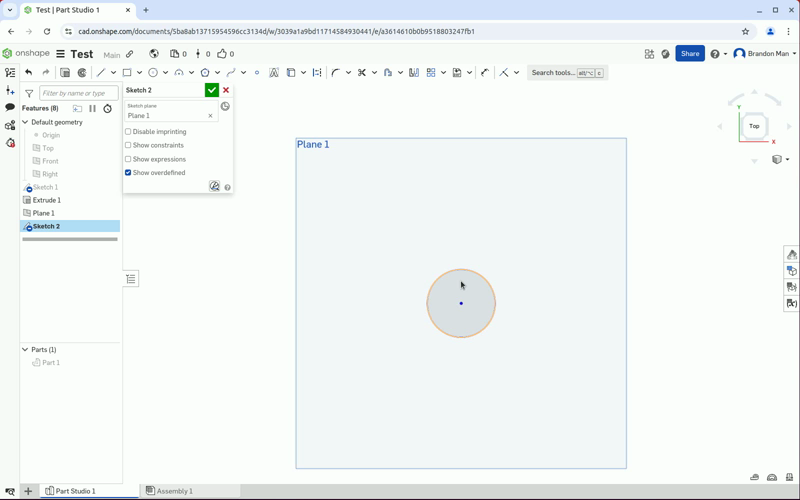
scroll(-6)
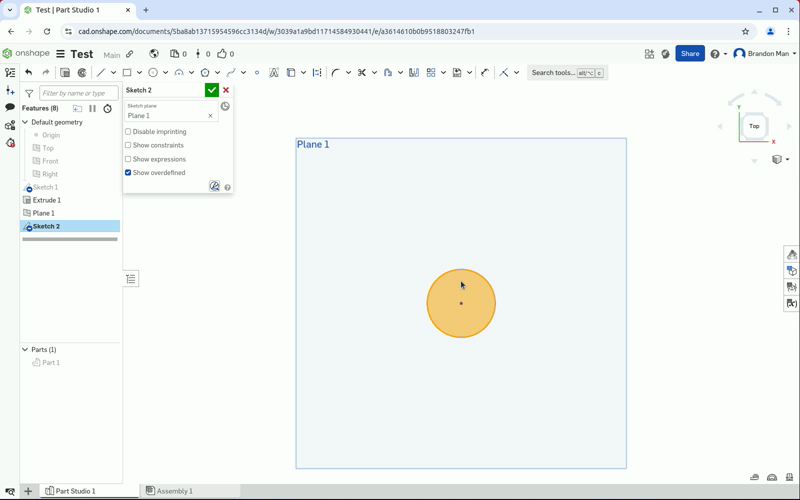
scroll(-6)
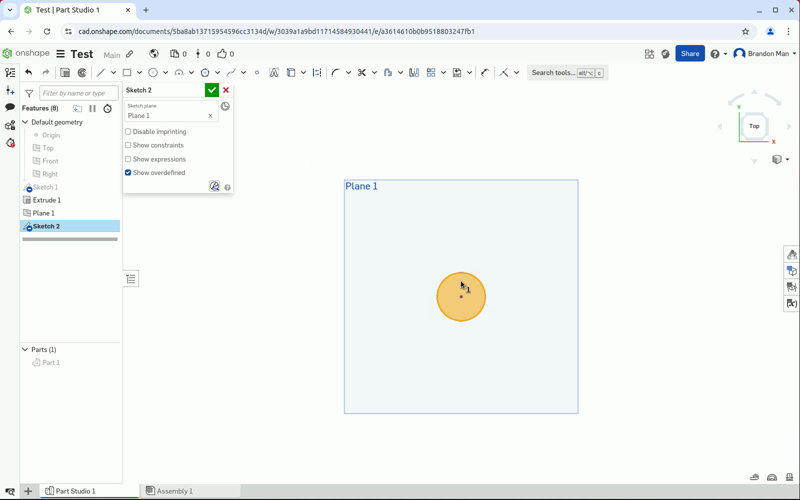
scroll(-6)
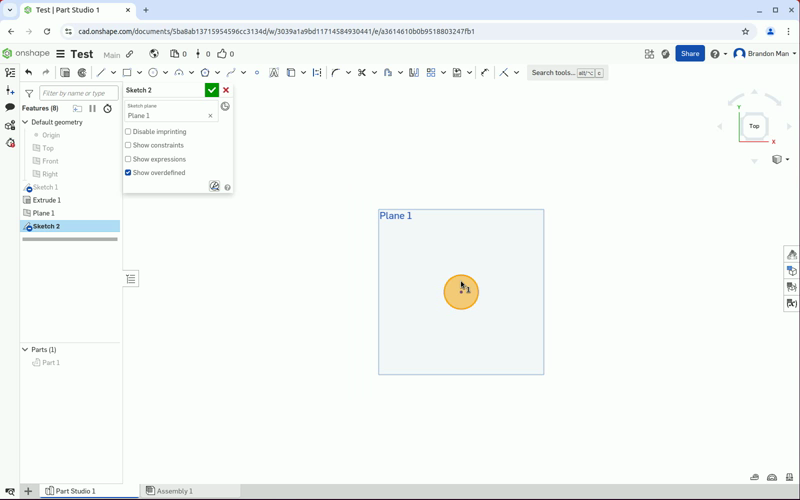
scroll(-6)
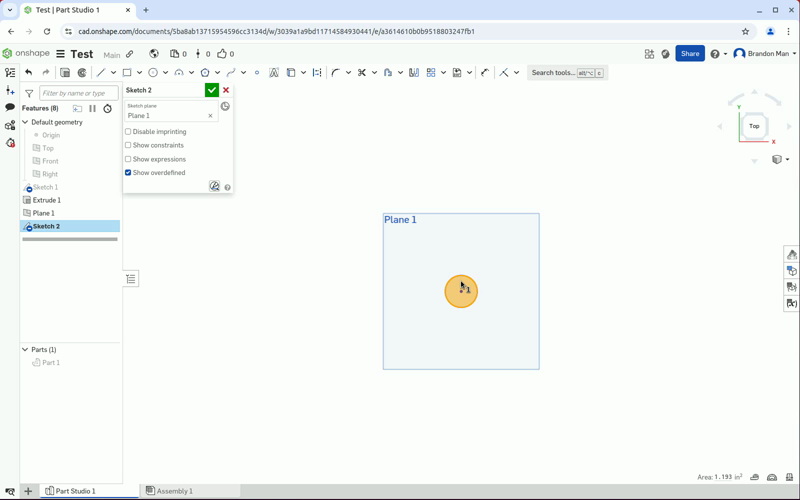
scroll(-6)
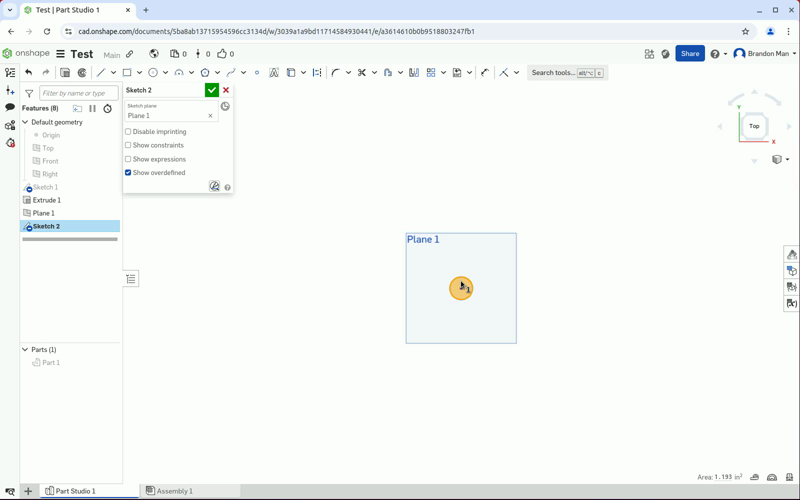
scroll(-6)
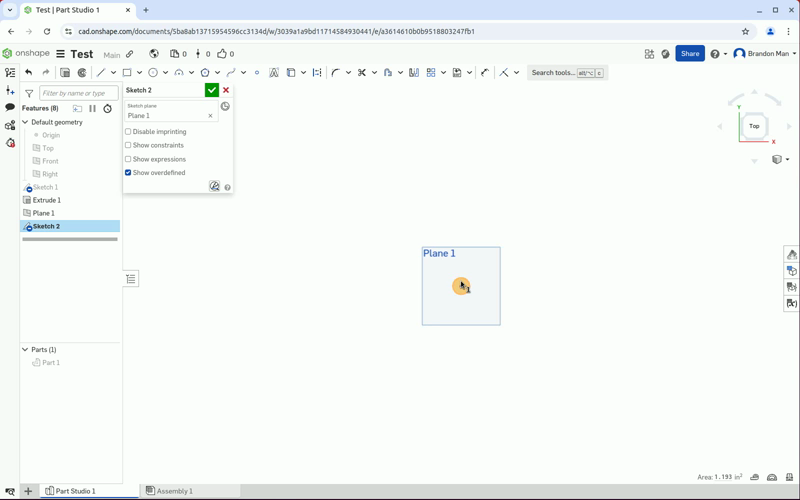
scroll(-6)
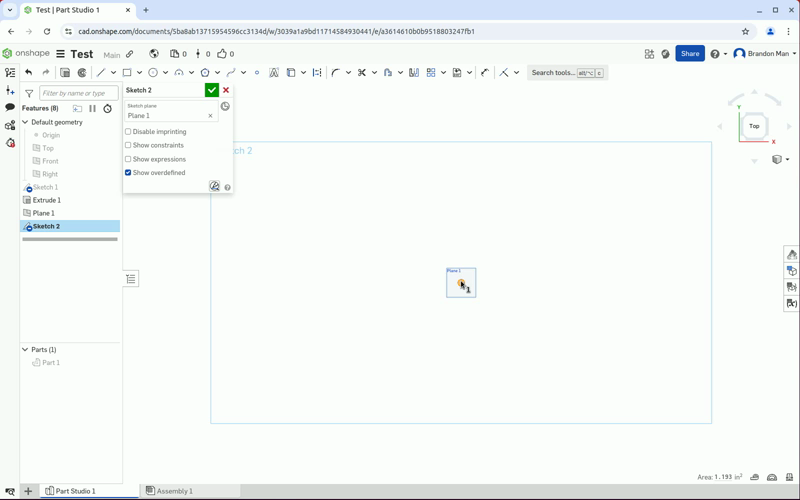
mouse_move(73, 352)
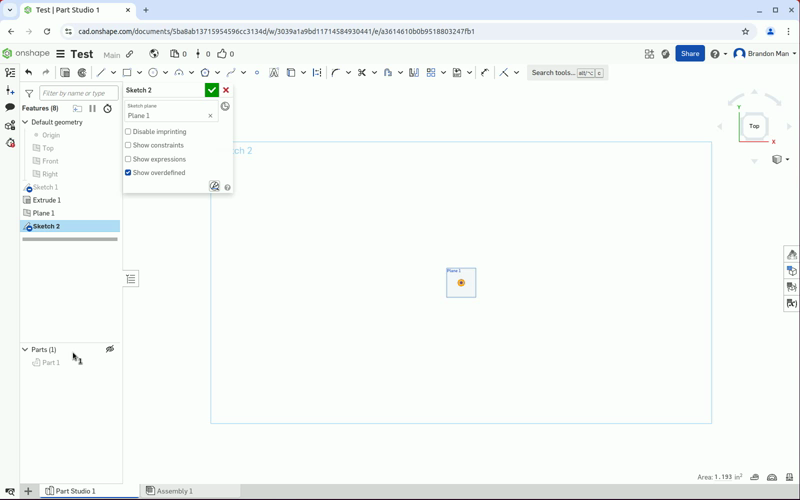
key(shift+y)
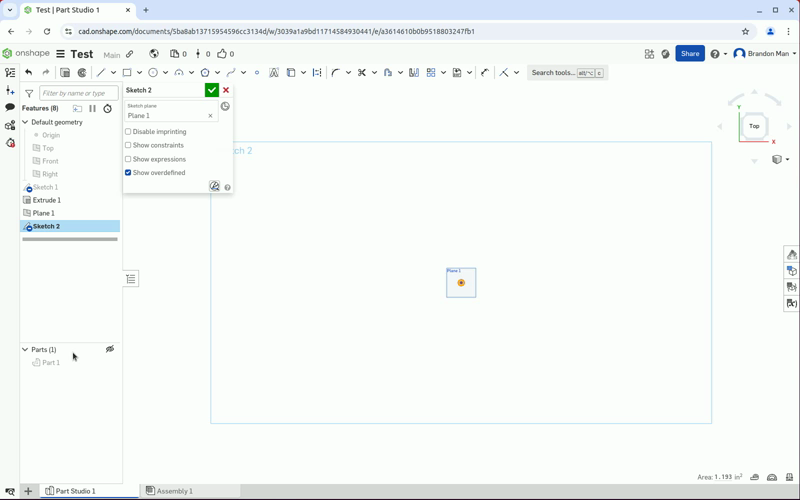
key(shift+e)
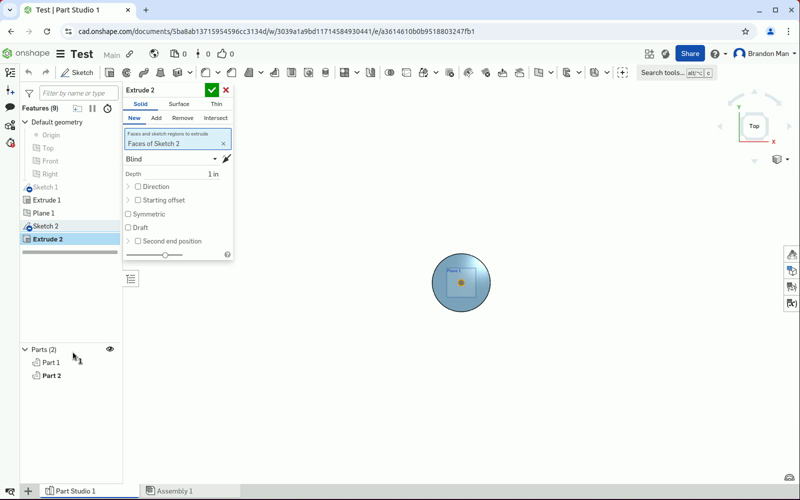
mouse_move(143, 106)
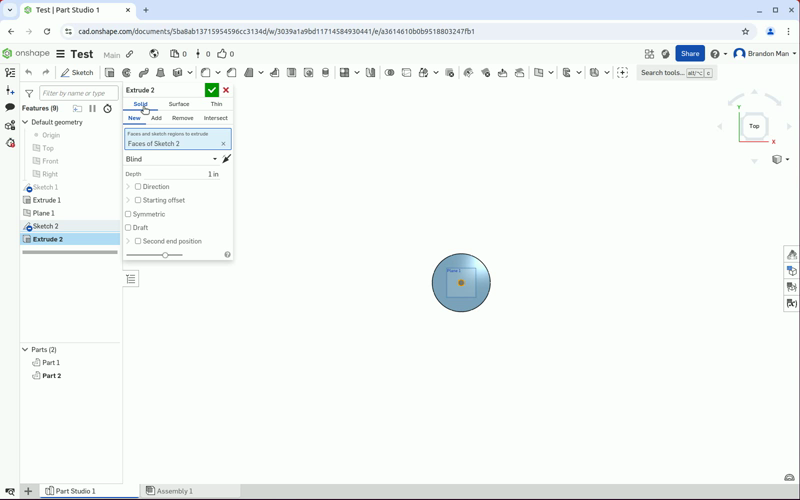
click(143, 106)
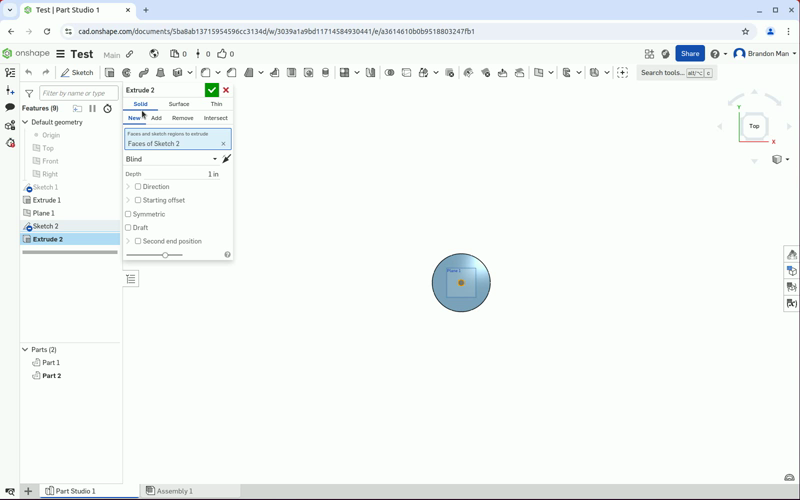
mouse_move(137, 120)
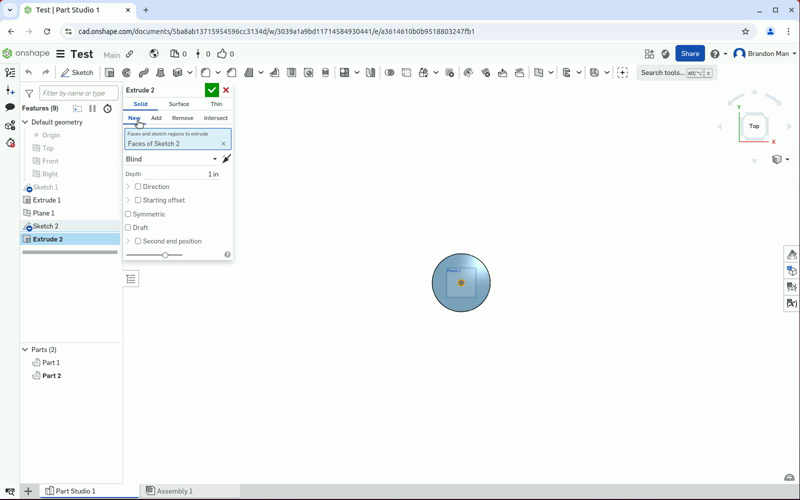
click(137, 120)
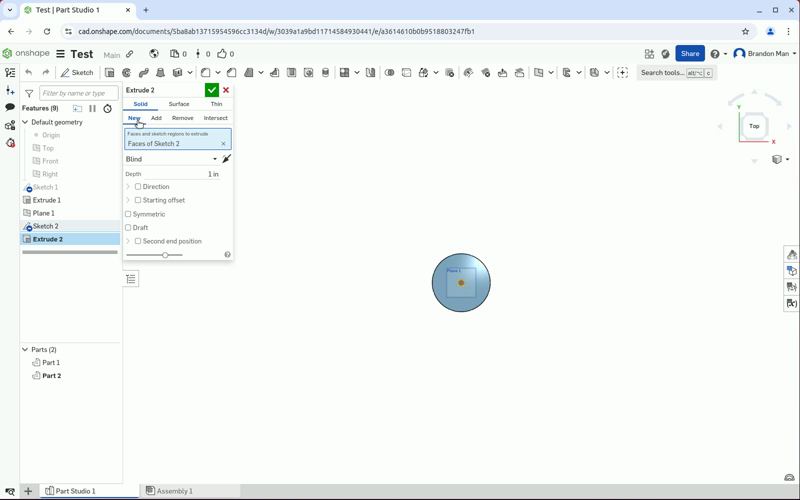
key(tab, 4)
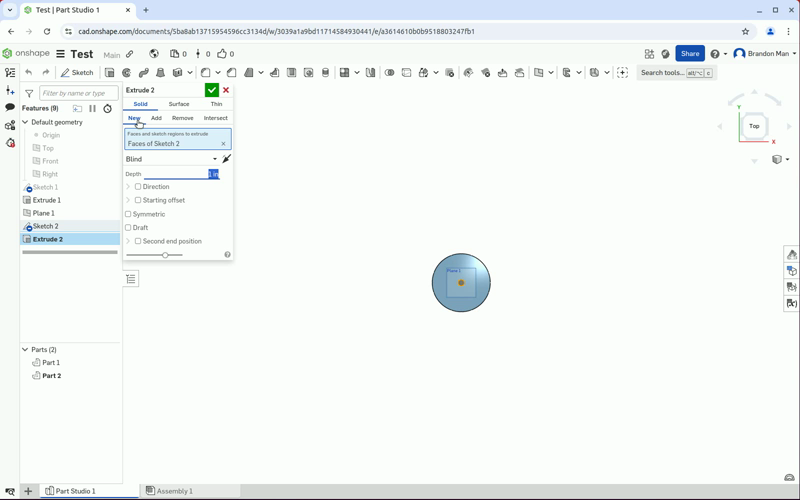
text(8.425)
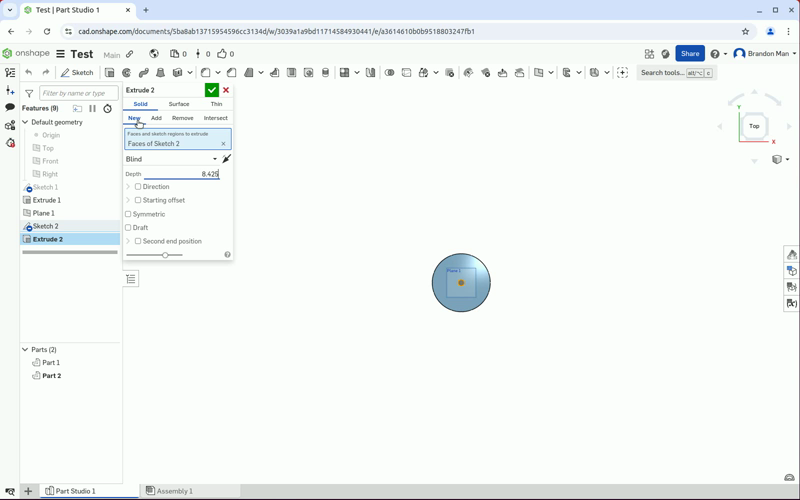
key(enter)
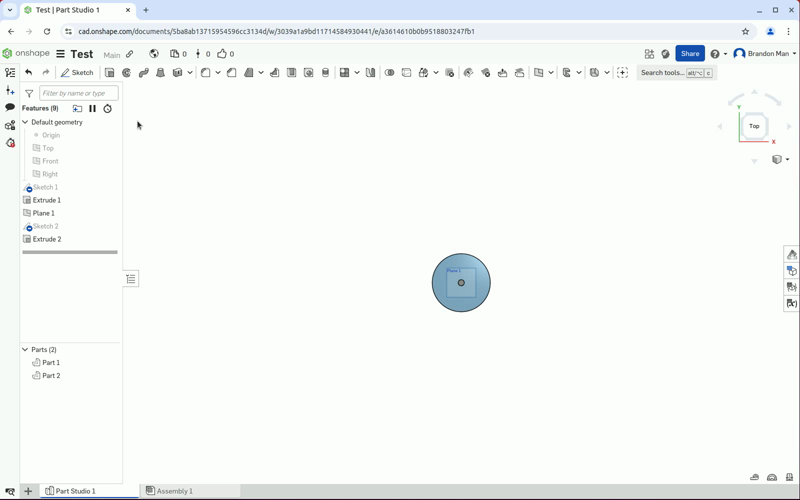
key(shift+h)
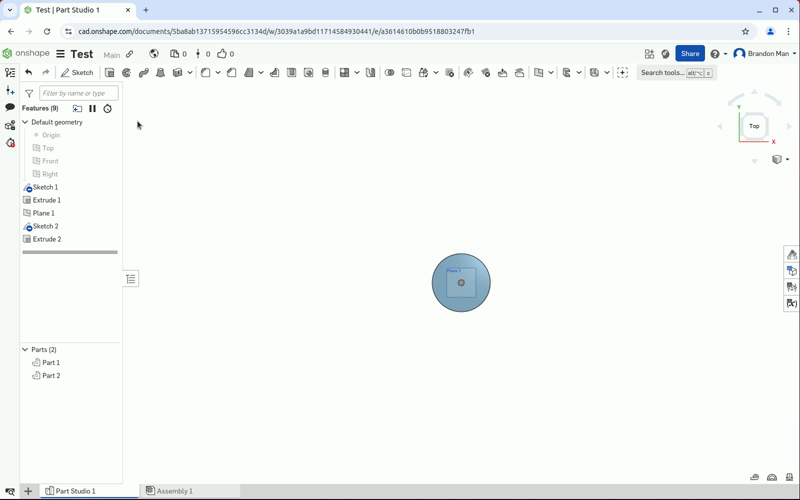
key(shift+h)
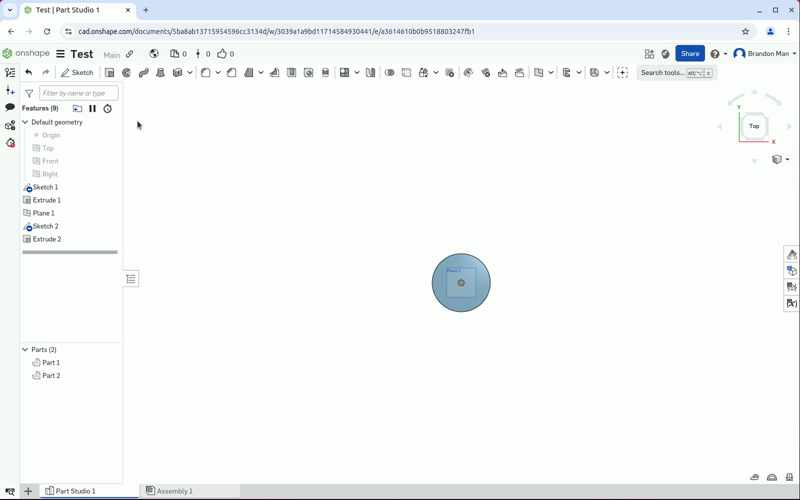
key(shift+7)
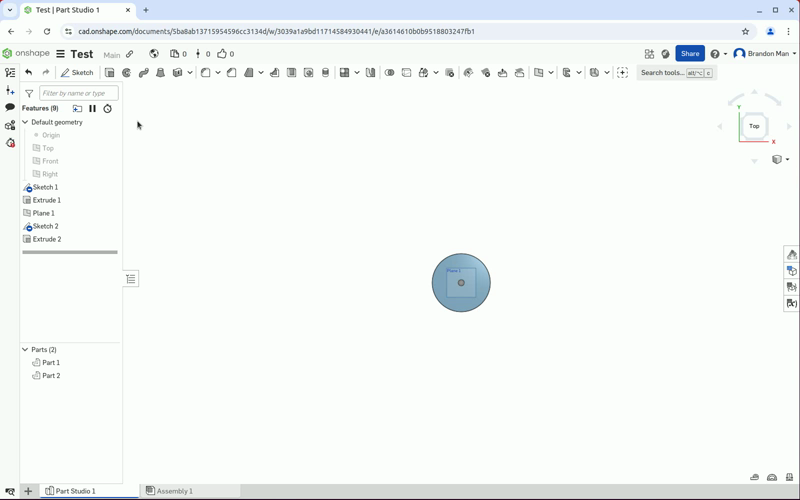
key(up, 3)
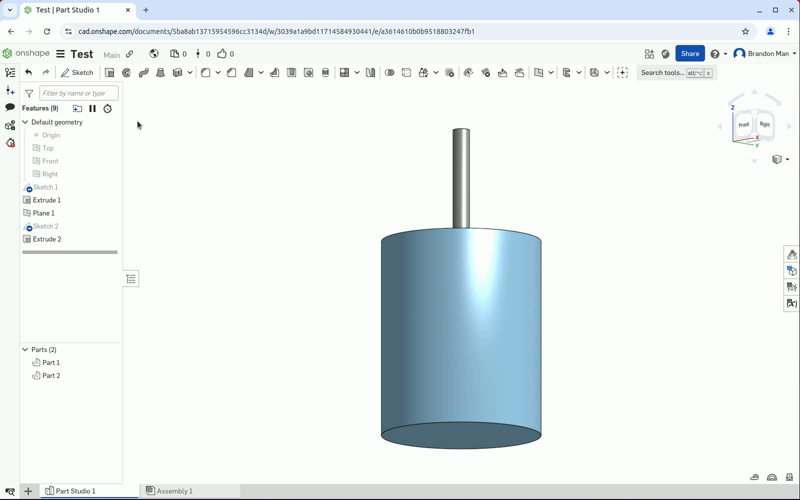
key(left, 3)
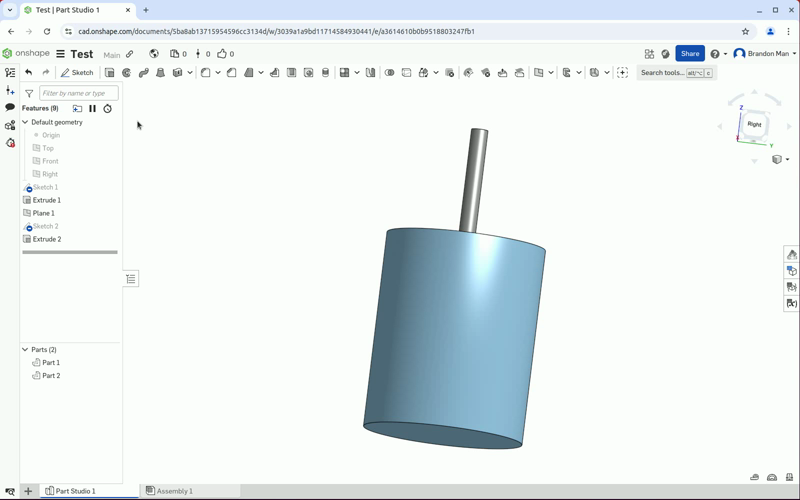
key(right, 3)
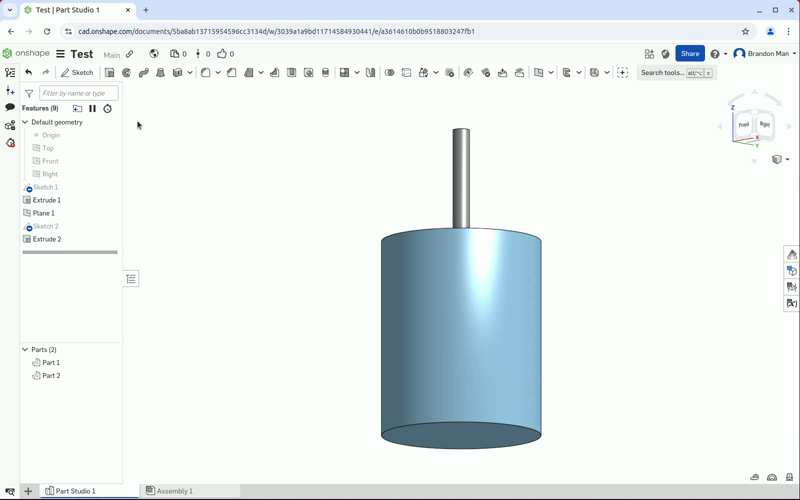
key(down, 3)
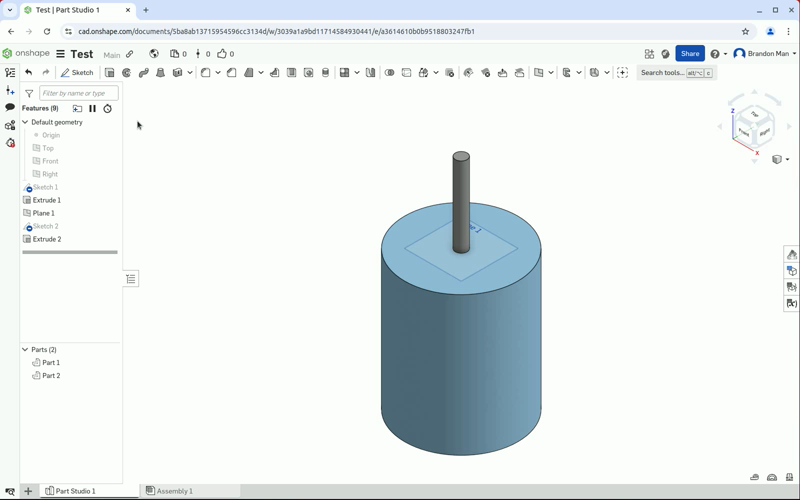
mouse_move(73, 189)
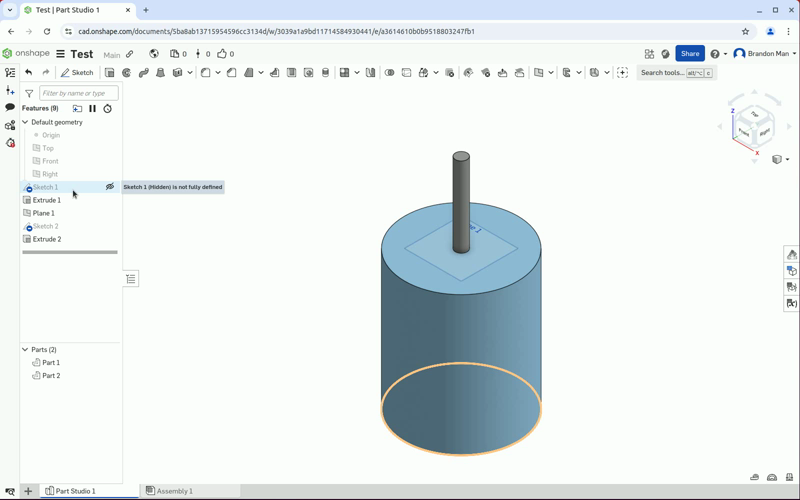
click(73, 189)